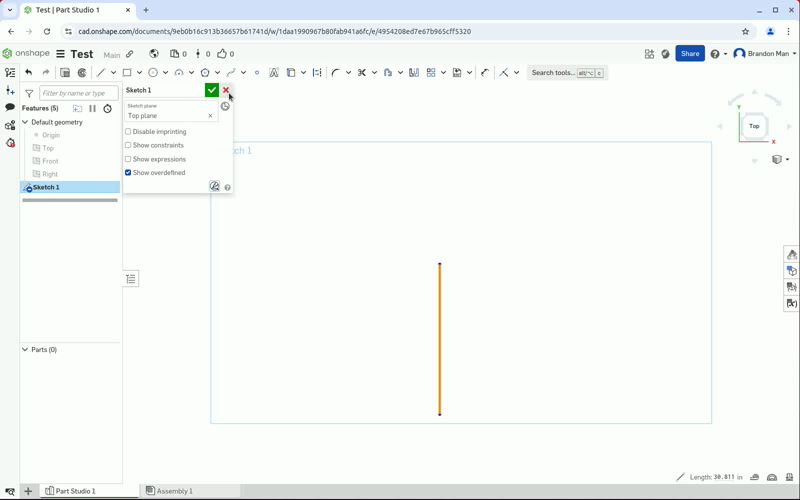
key(shift+h)
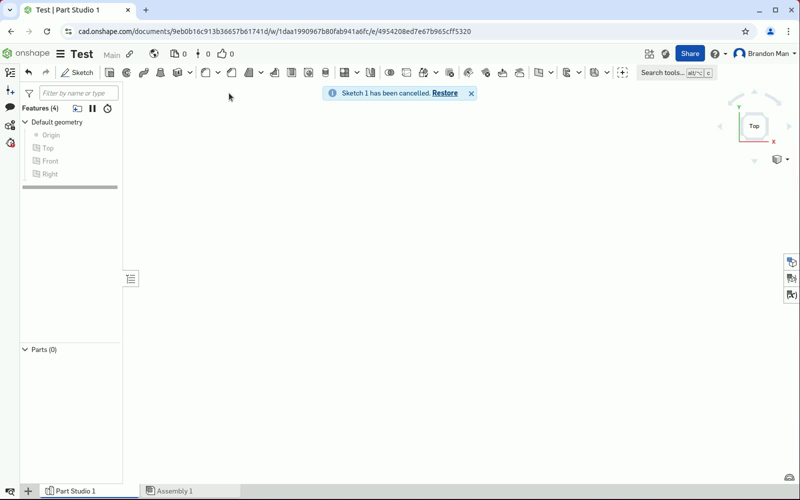
mouse_move(73, 352)
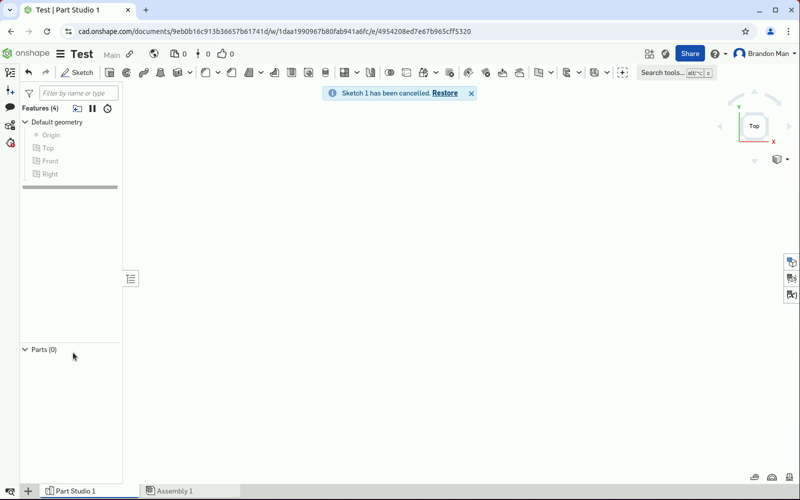
key(y)
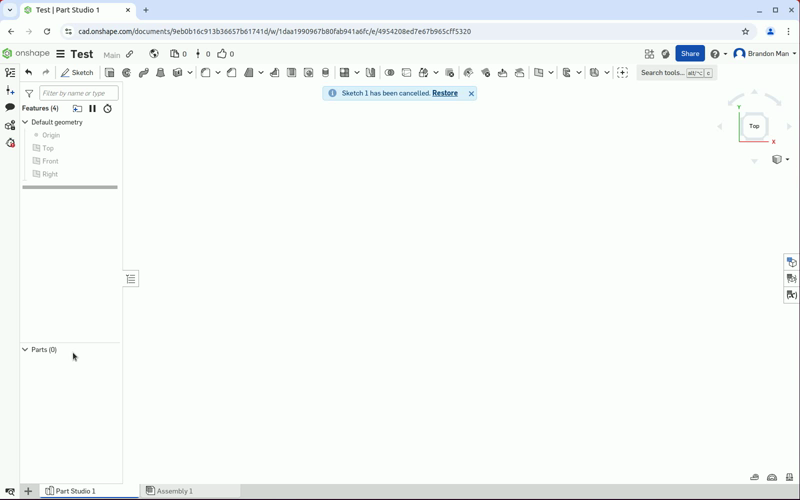
key(shift+p)
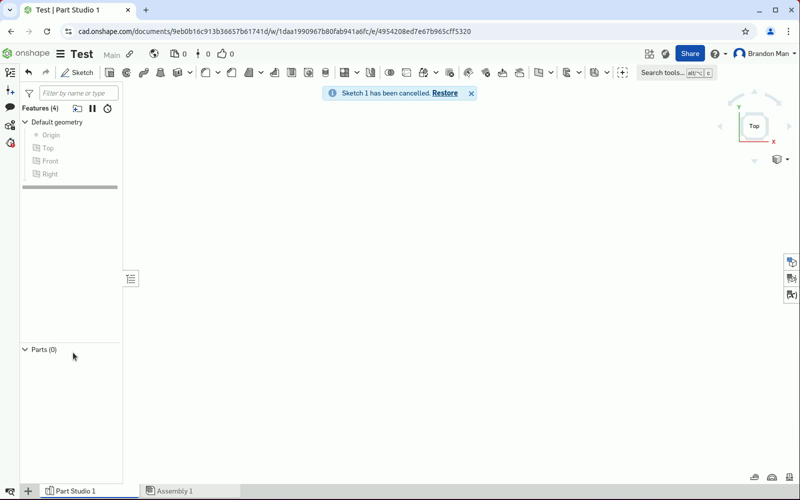
key(space)
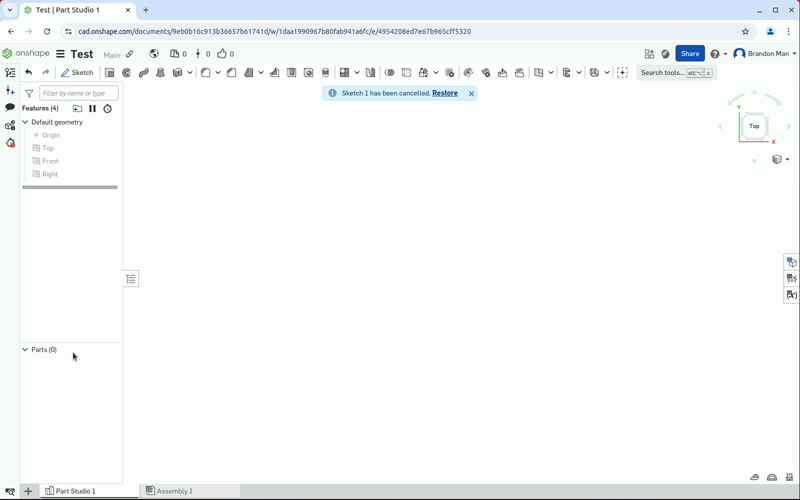
key_down(shift)
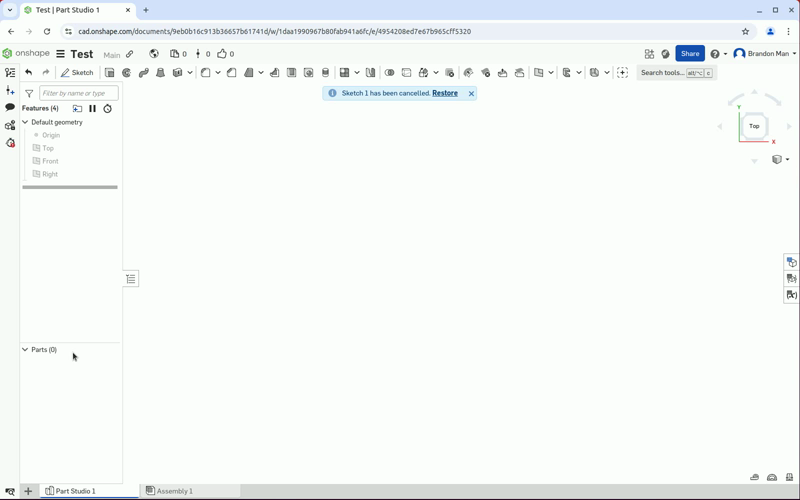
key(up)
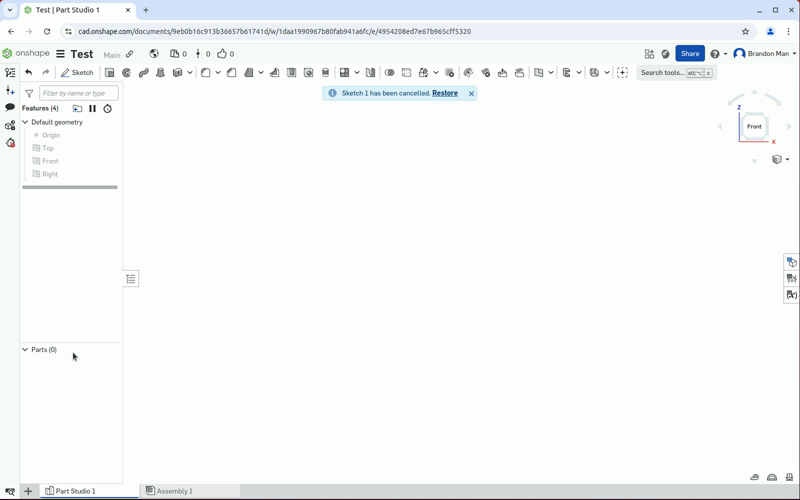
key_up(shift)
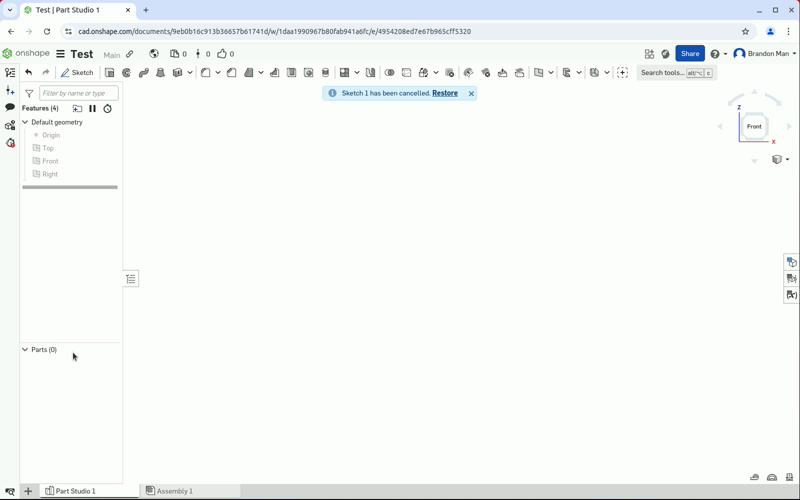
mouse_move(73, 352)
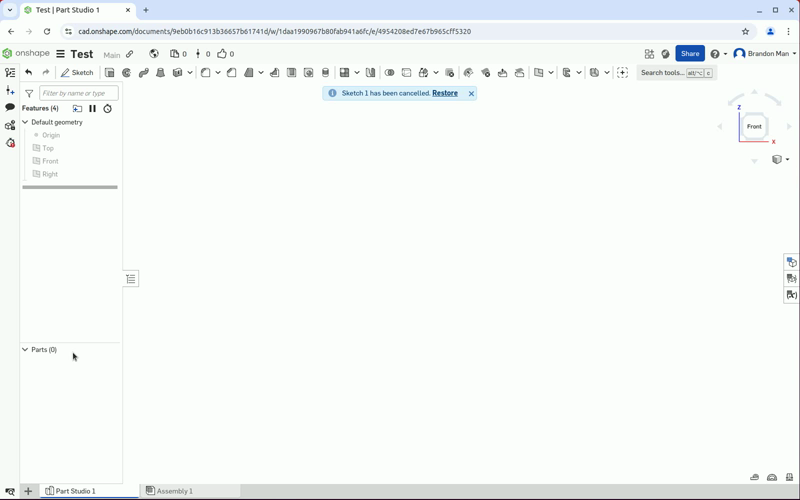
key(shift+y)
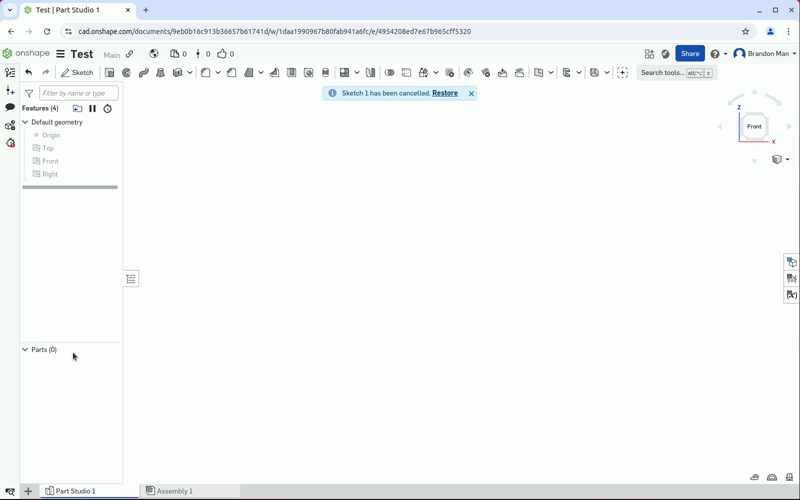
key(shift+s)
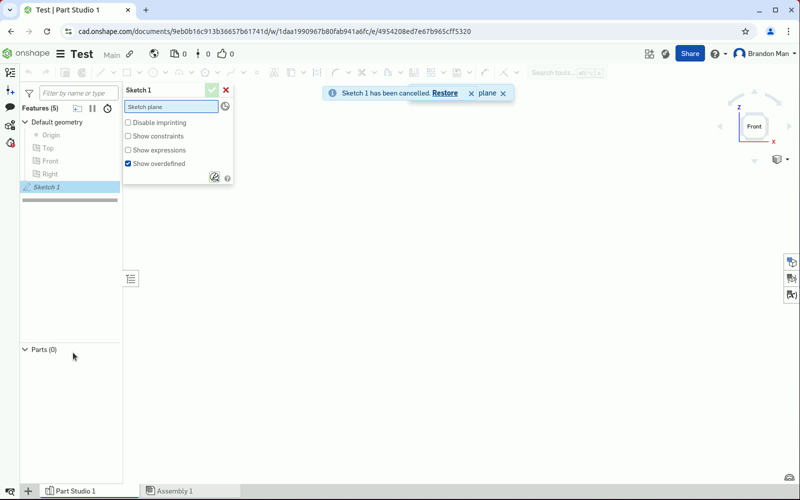
mouse_move(73, 163)
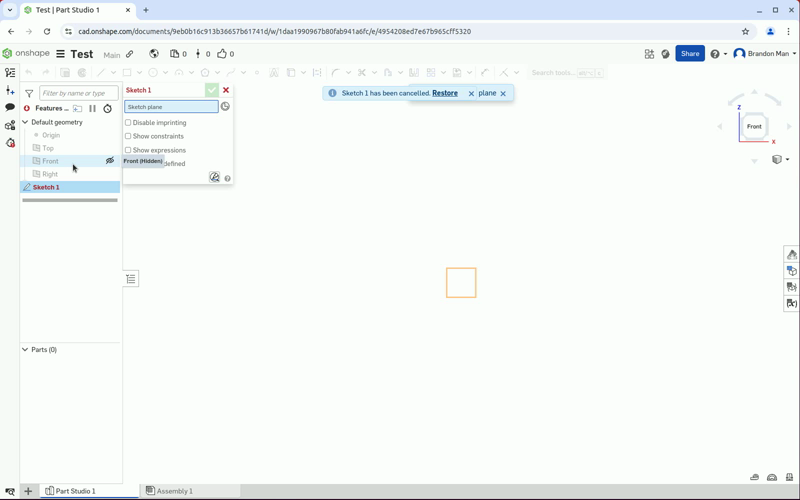
click(73, 163)
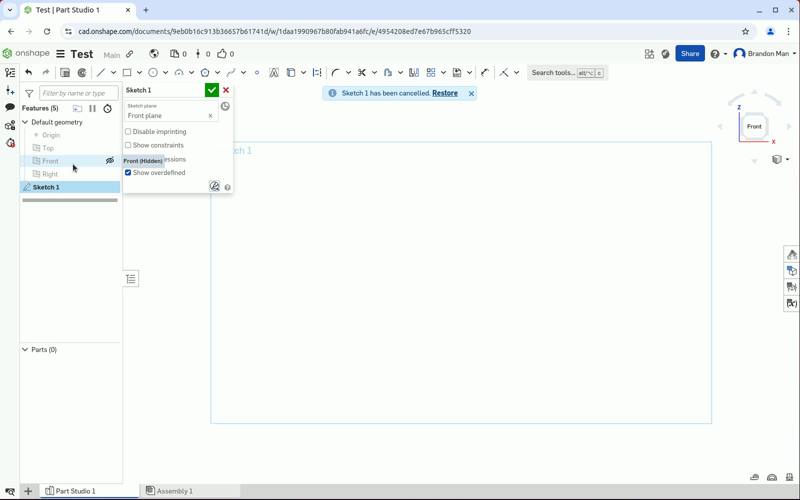
mouse_move(73, 352)
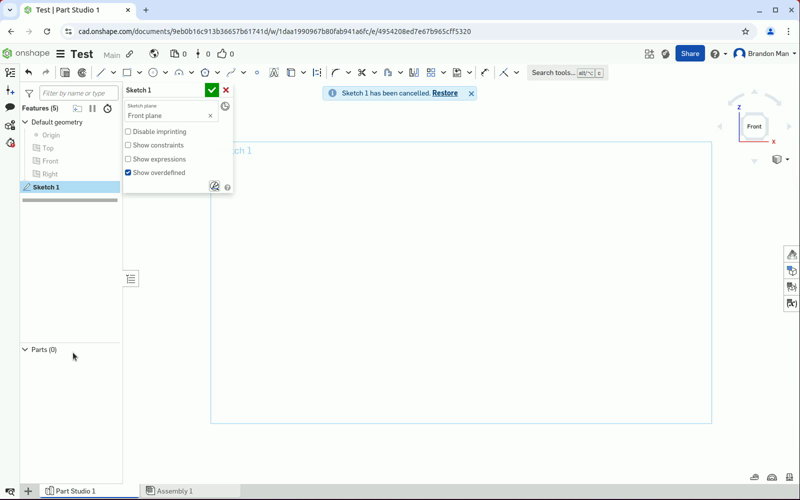
key(y)
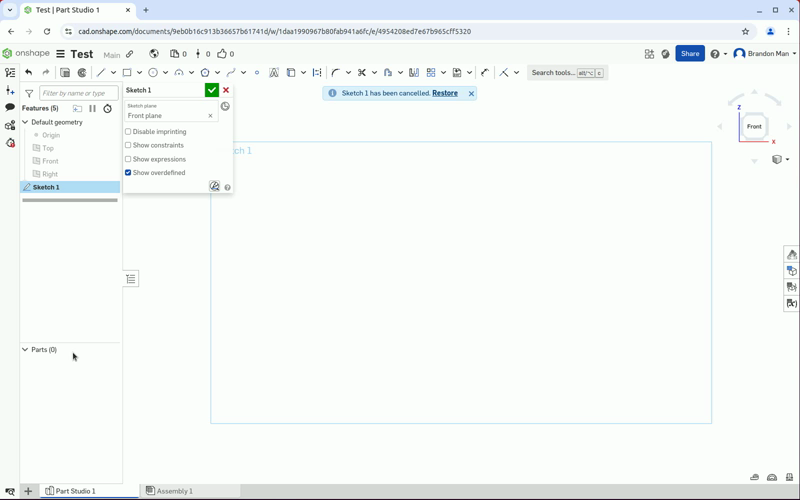
key(c)
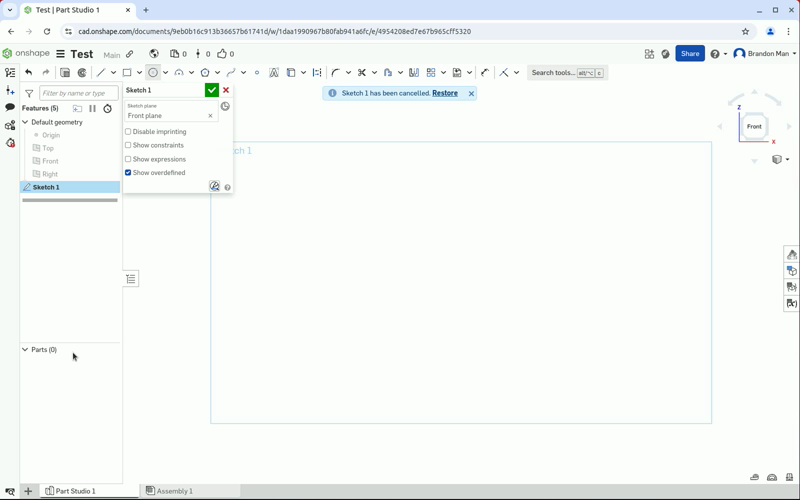
key_down(shift)
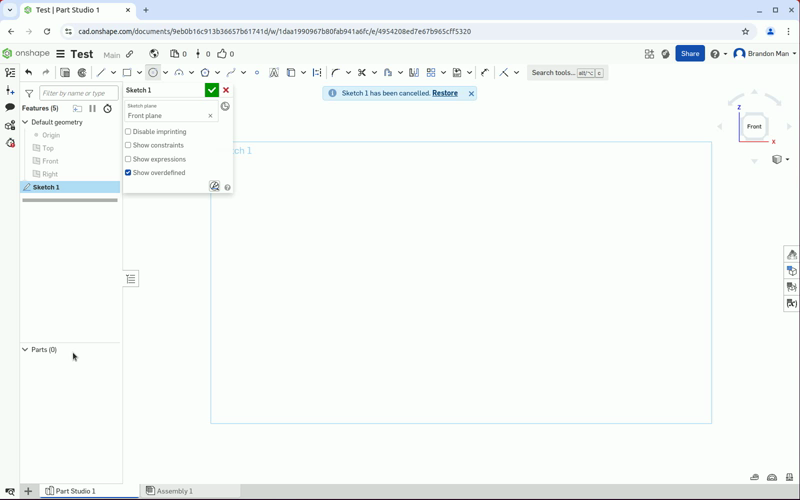
mouse_move(460, 281)
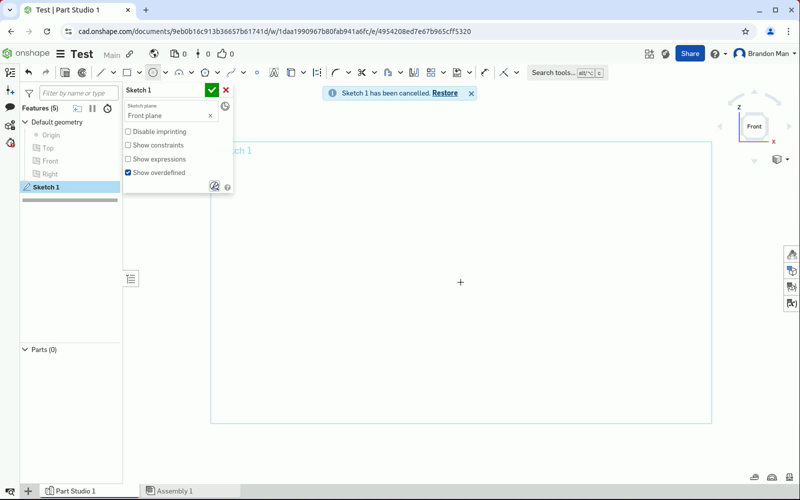
click(460, 281)
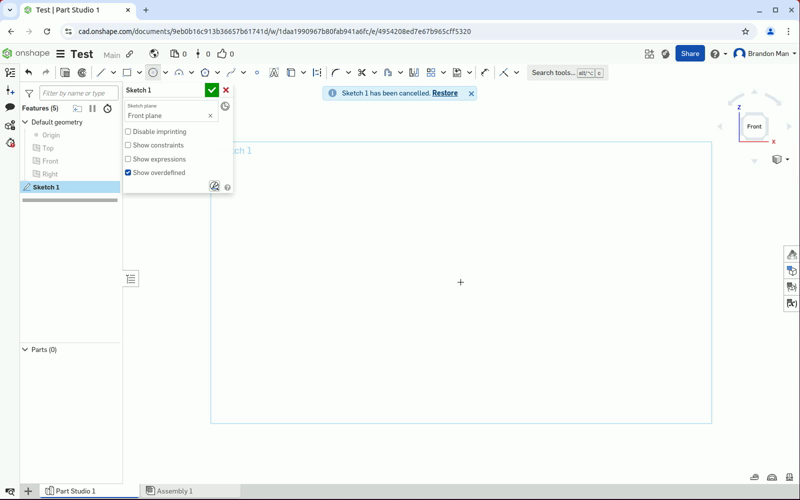
key_up(shift)
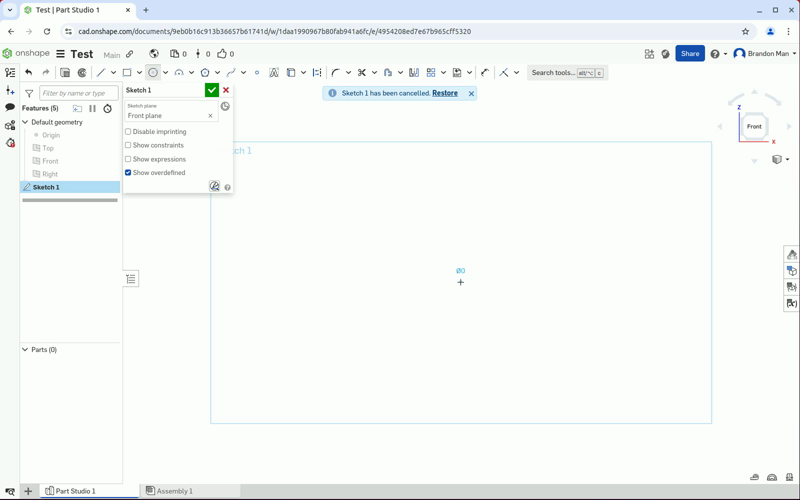
mouse_move(572, 281)
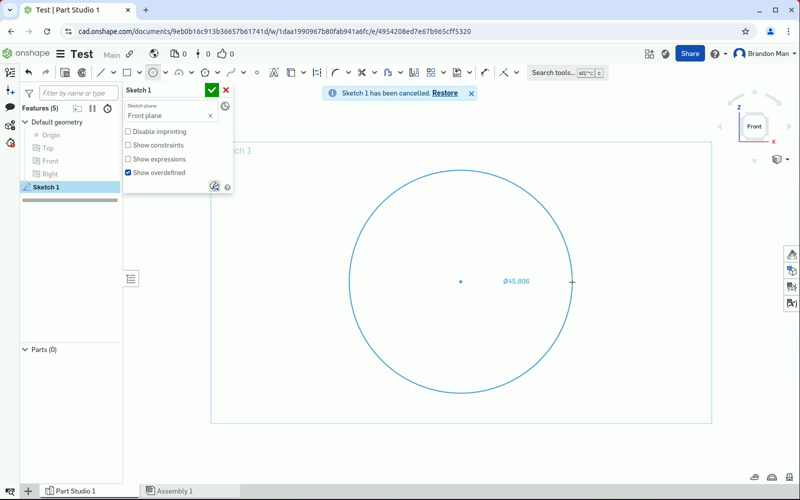
click(572, 281)
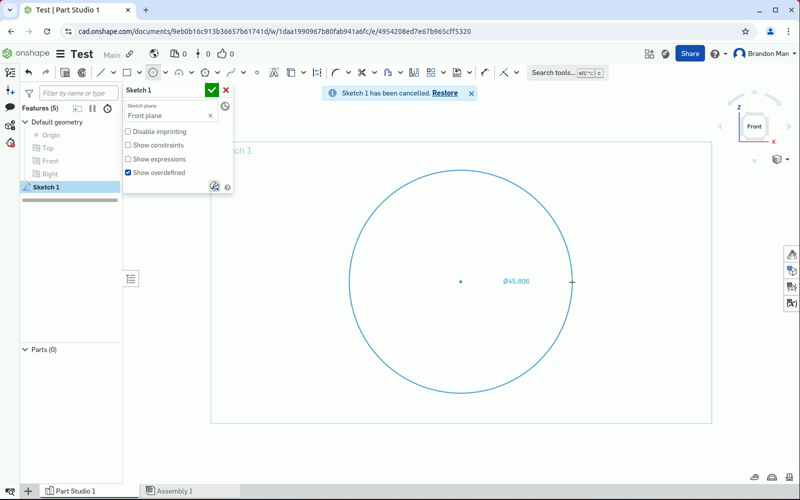
key(esc)
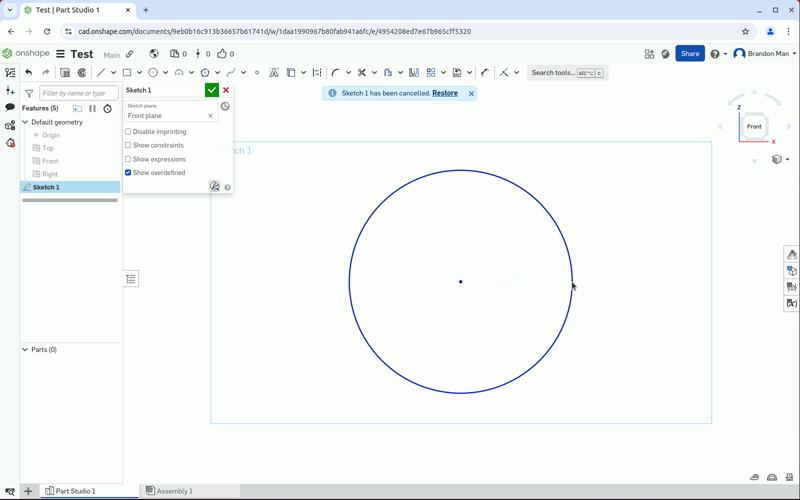
mouse_move(476, 232)
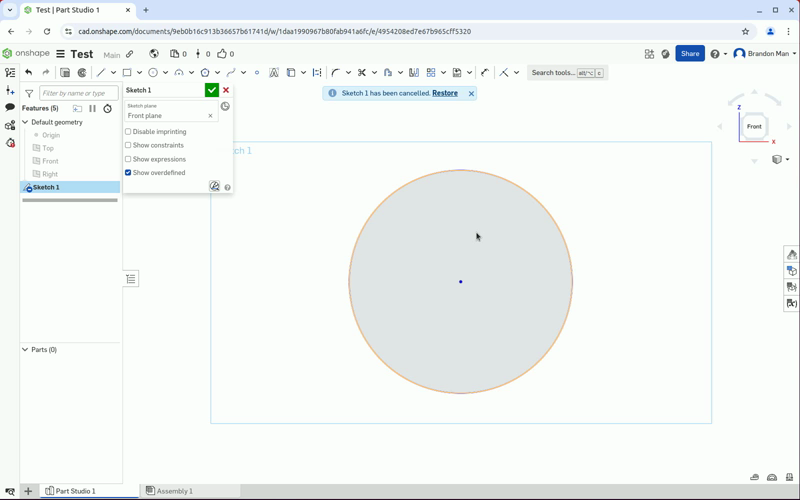
click(476, 232)
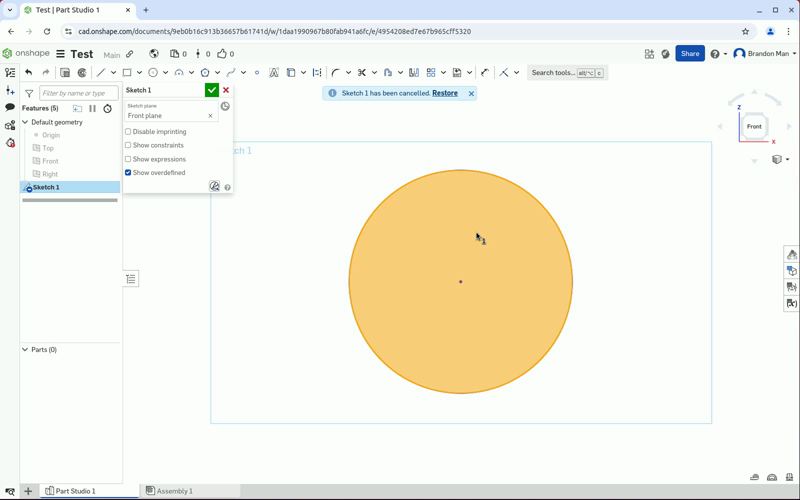
mouse_move(73, 352)
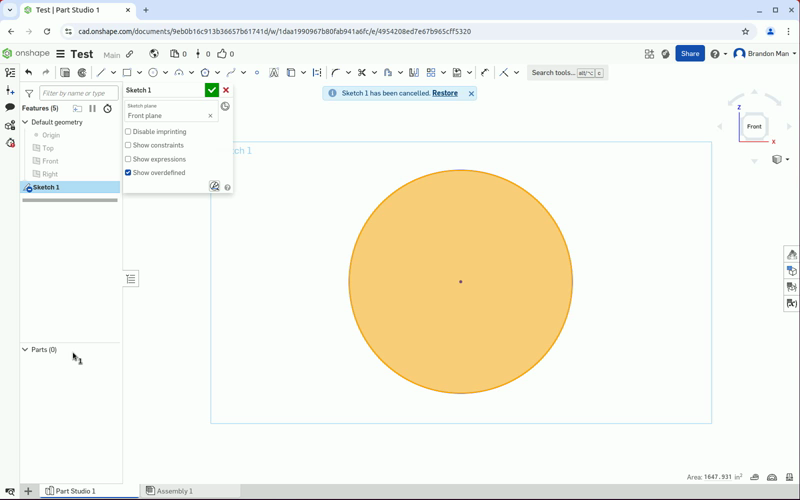
key(shift+y)
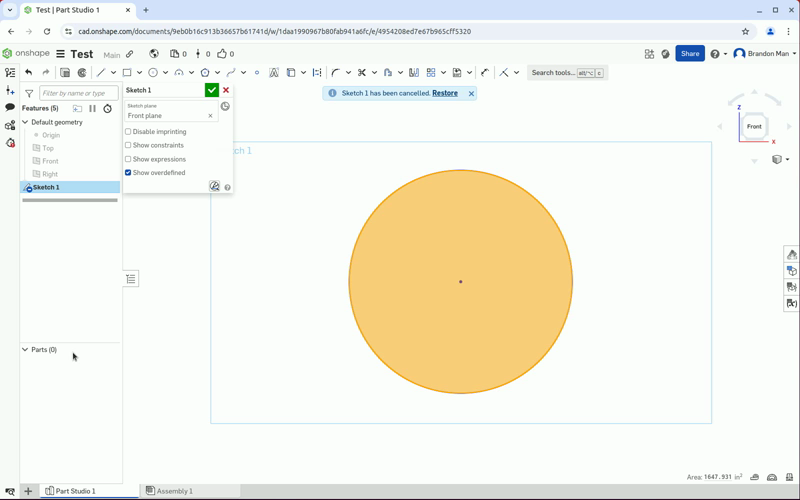
key(shift+e)
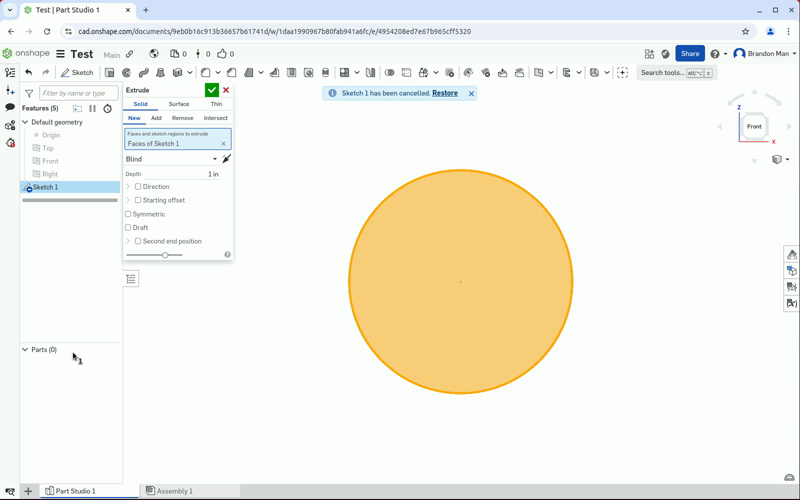
mouse_move(143, 106)
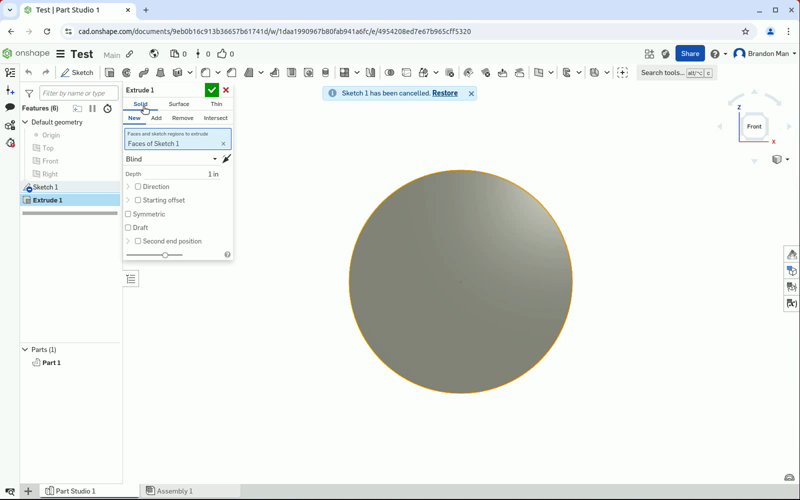
click(143, 106)
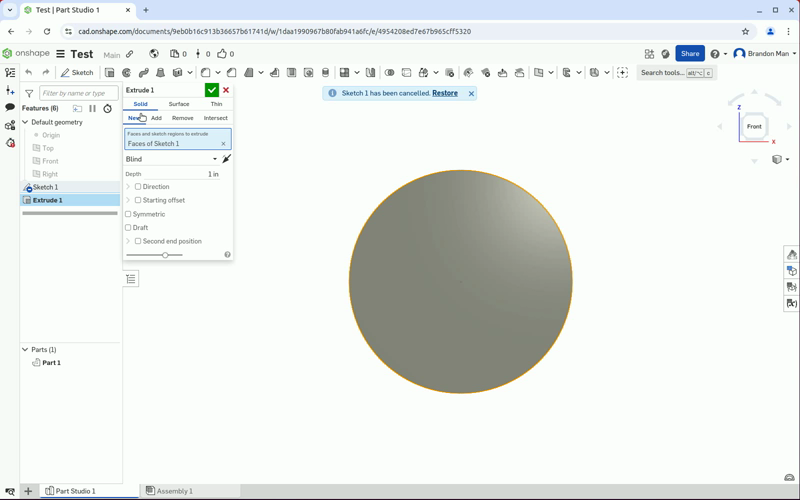
mouse_move(137, 120)
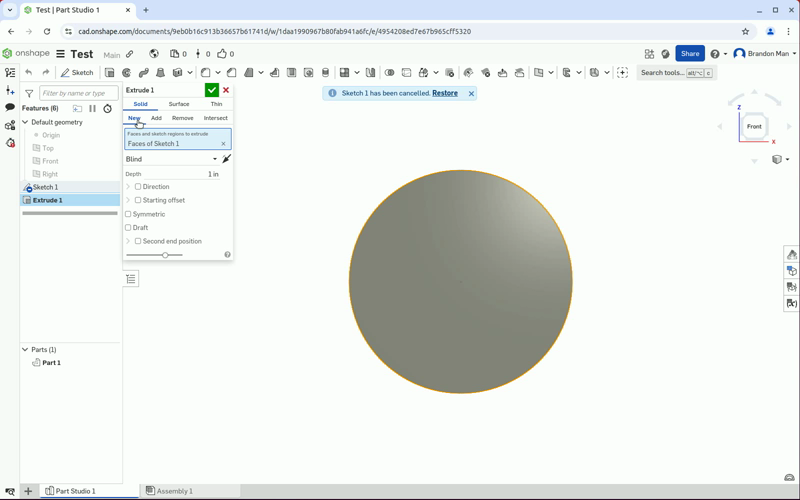
click(137, 120)
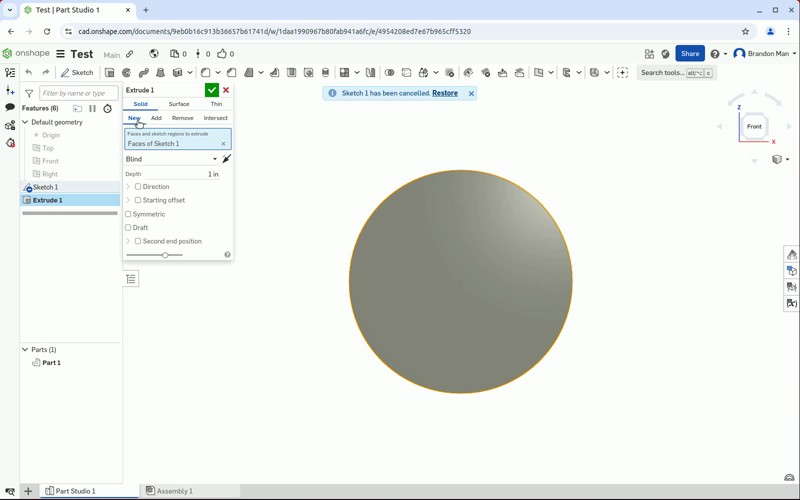
key(tab, 4)
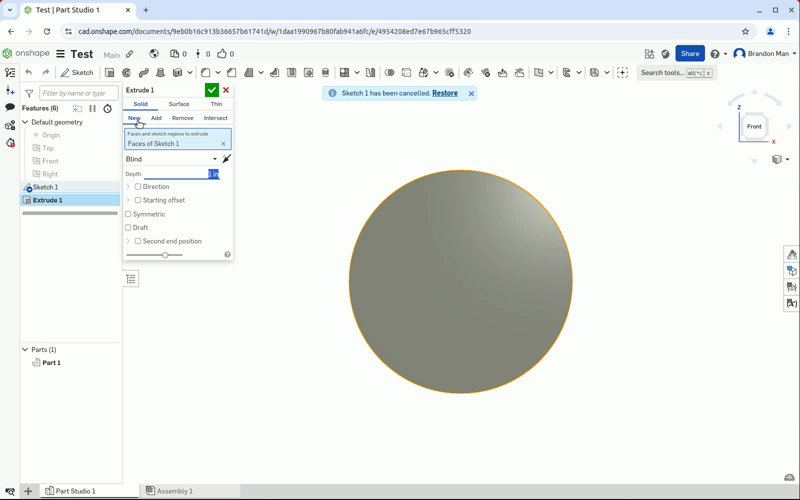
text(5.777)
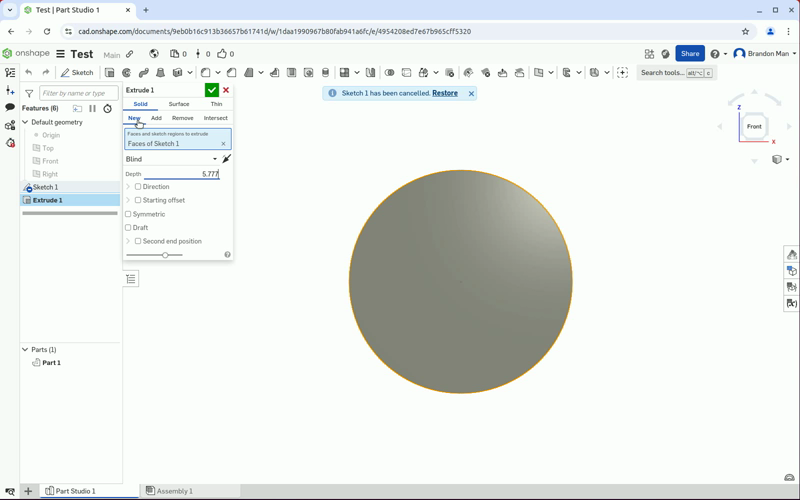
key(enter)
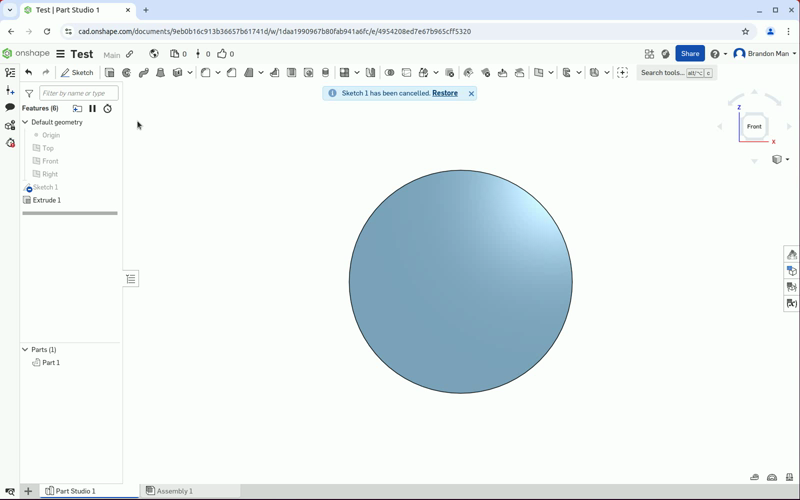
key(shift+h)
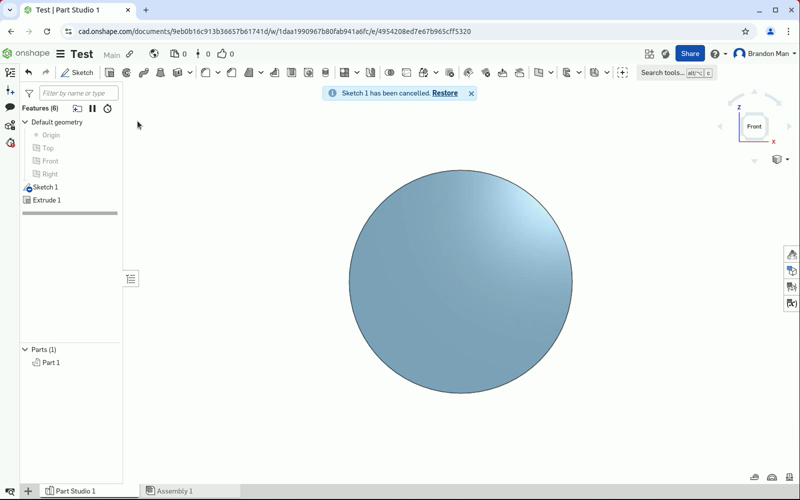
key(shift+h)
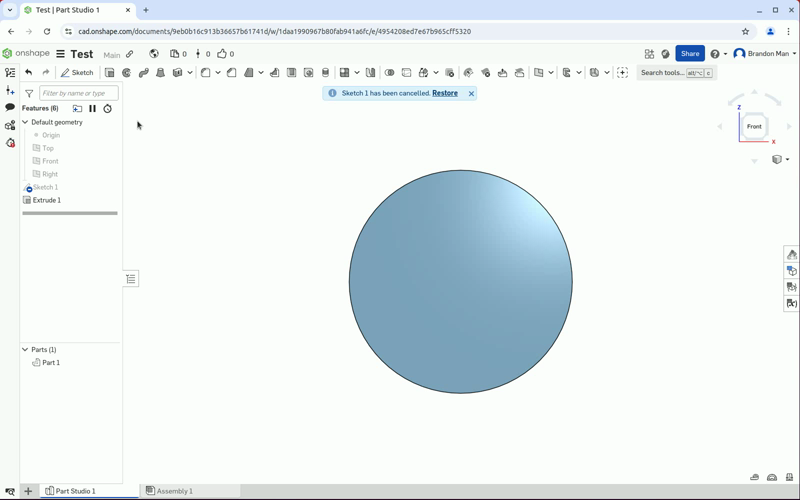
mouse_move(73, 189)
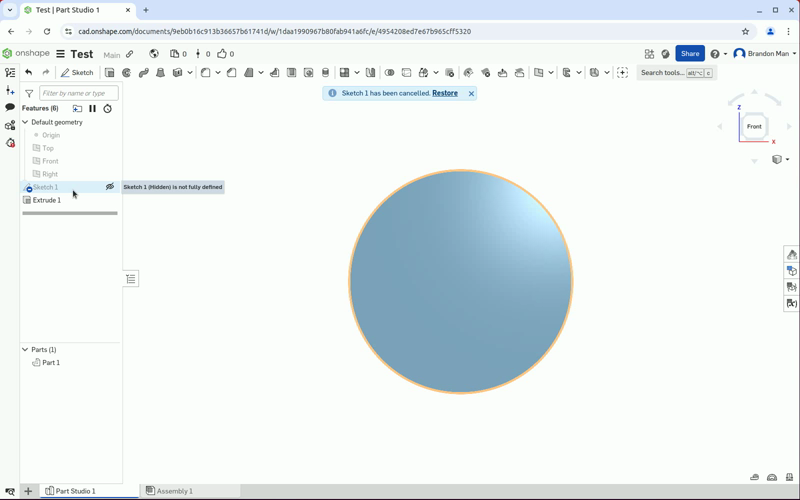
click(73, 189)
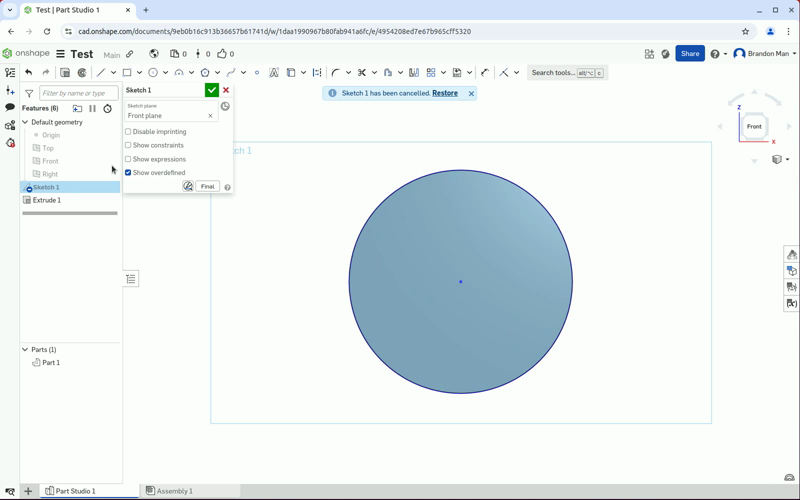
mouse_move(229, 92)
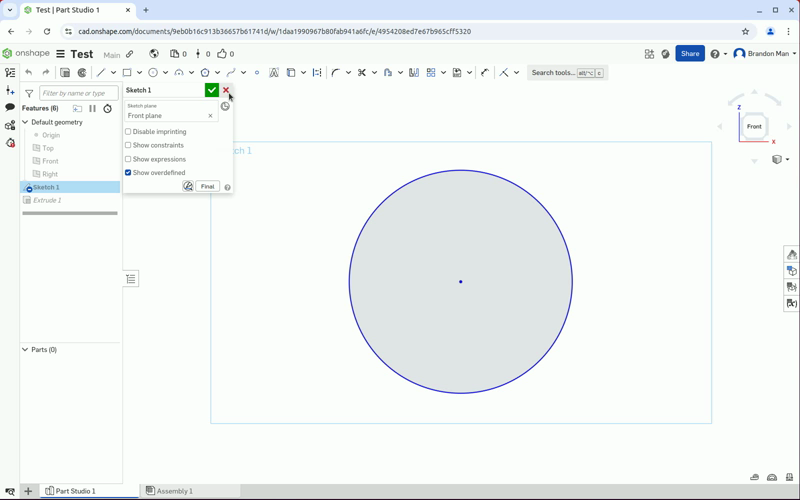
click(229, 92)
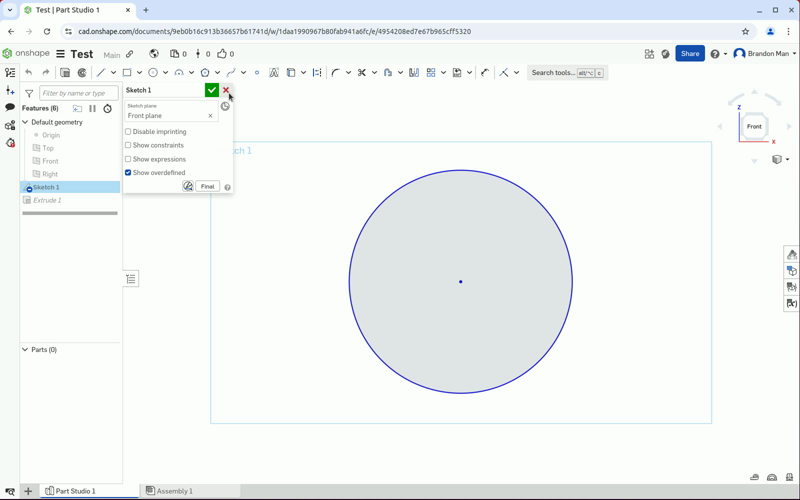
key(shift+s)
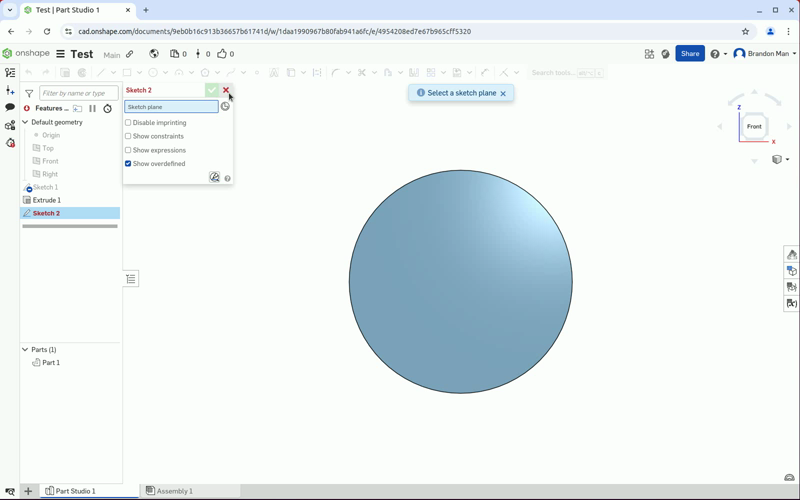
mouse_move(73, 163)
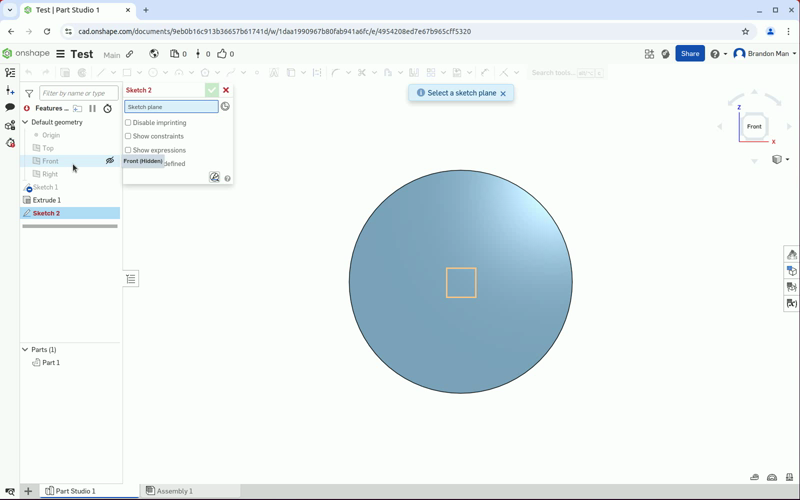
click(73, 163)
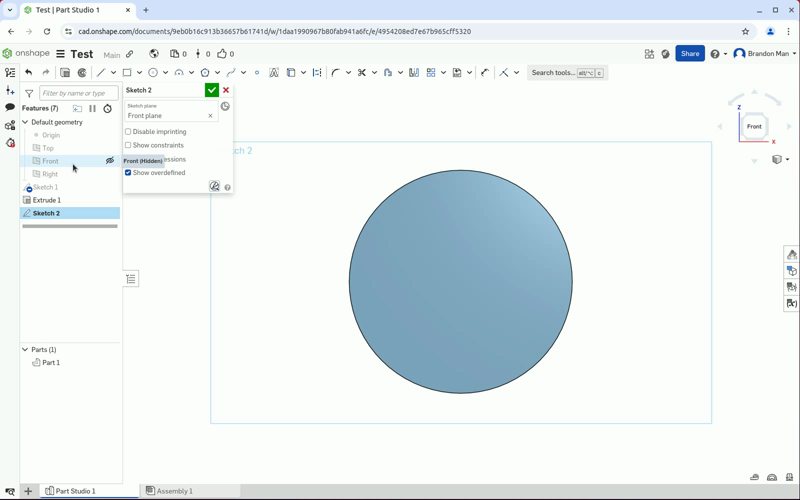
mouse_move(73, 352)
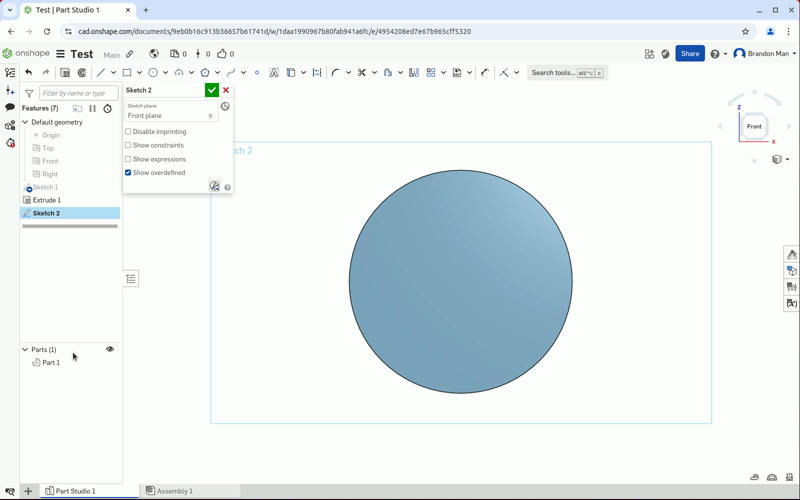
key(y)
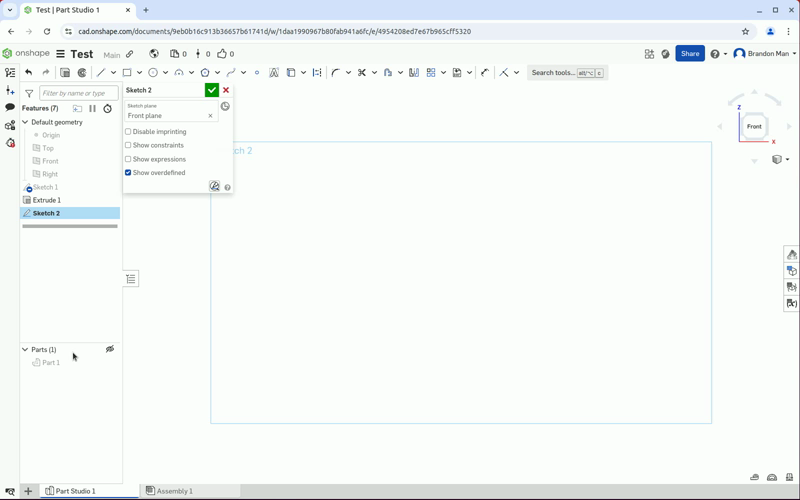
key(c)
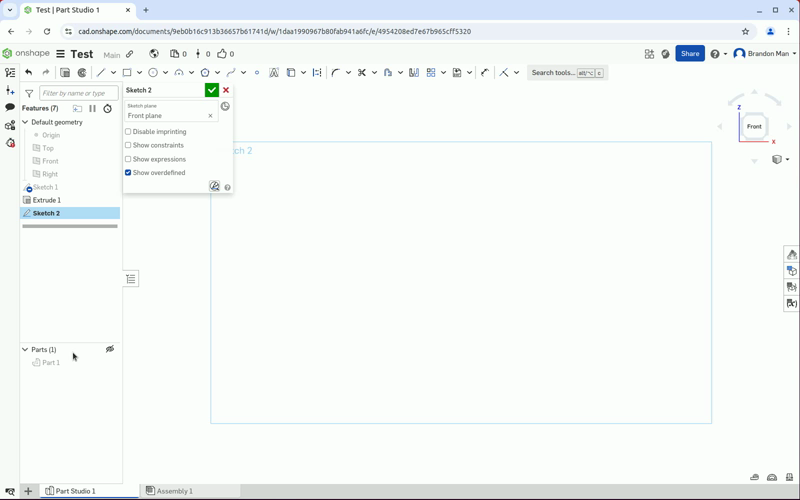
key_down(shift)
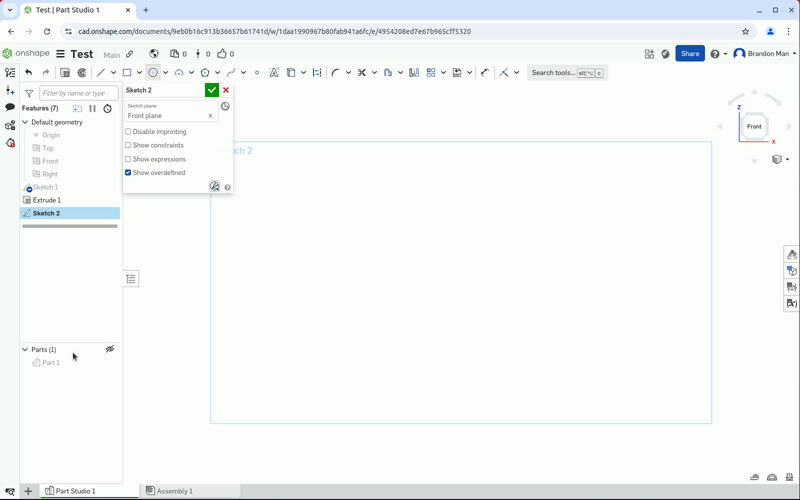
mouse_move(460, 281)
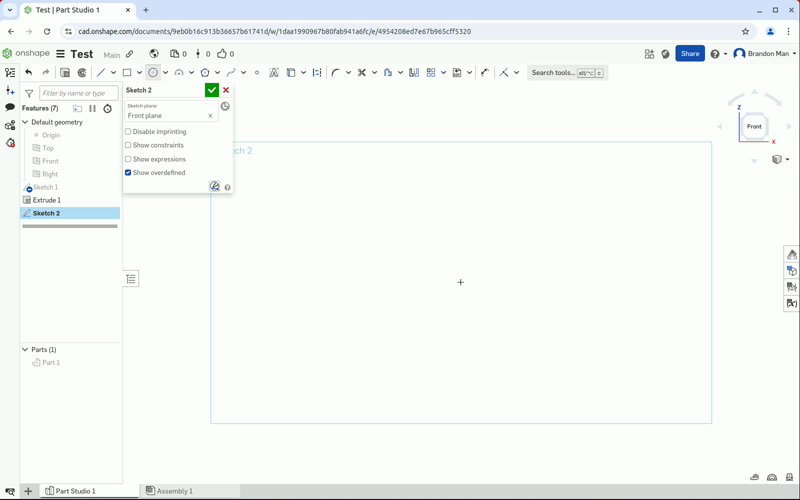
click(460, 281)
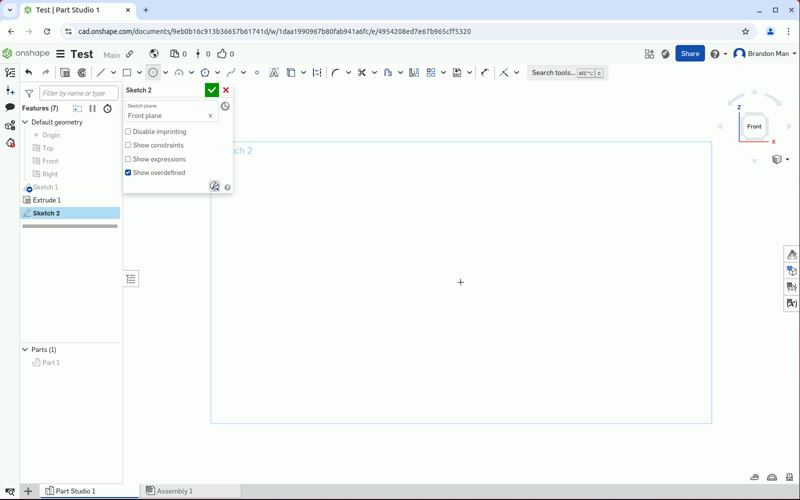
key_up(shift)
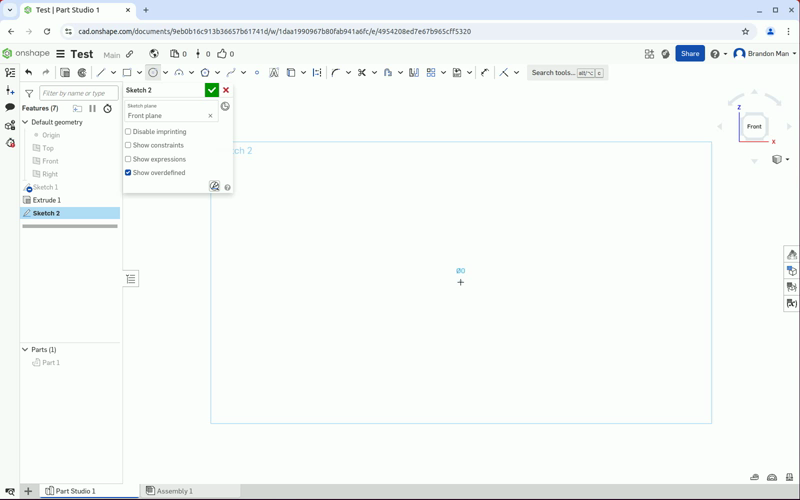
mouse_move(572, 281)
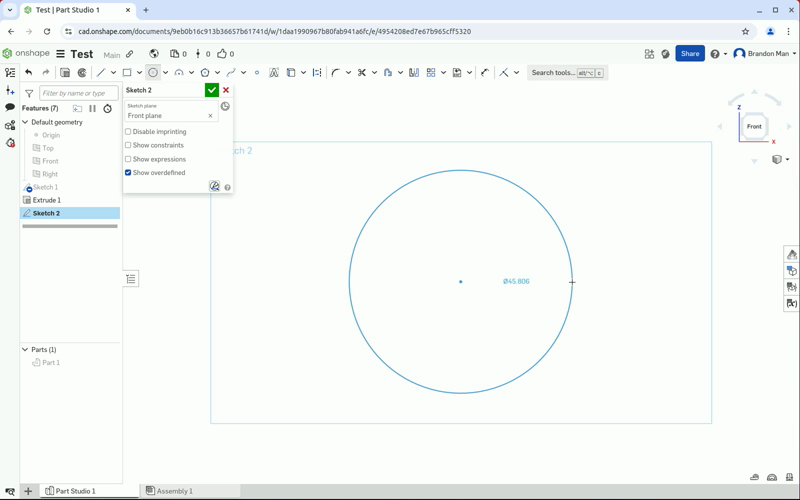
click(572, 281)
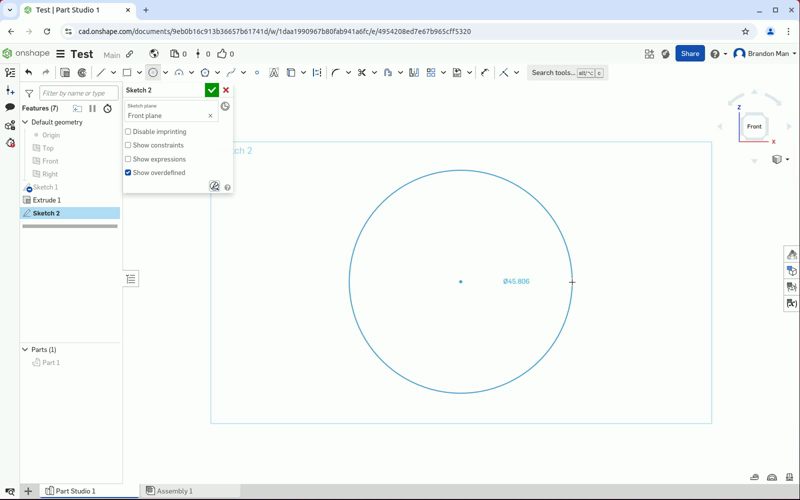
key(esc)
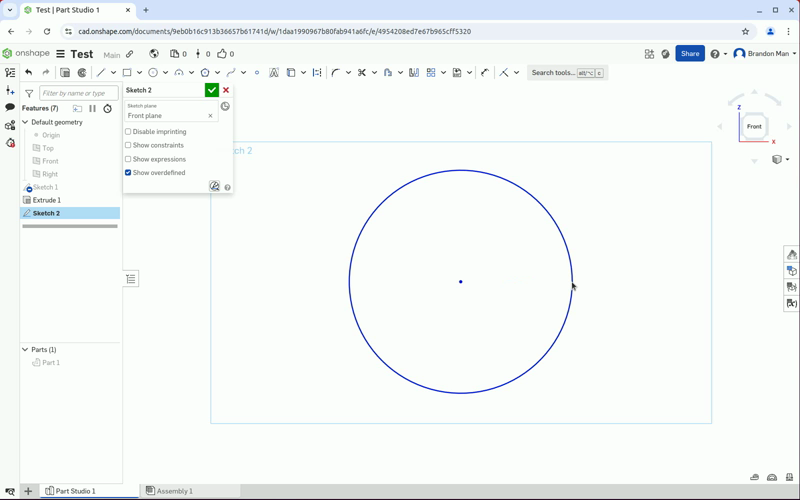
mouse_move(378, 270)
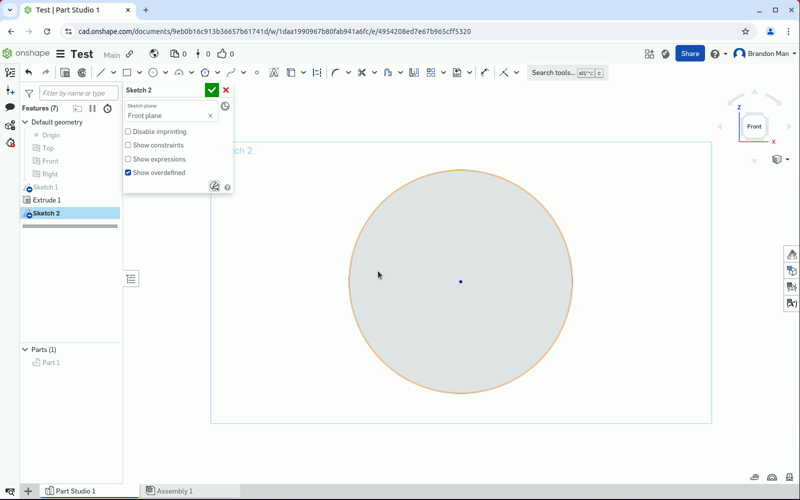
click(378, 270)
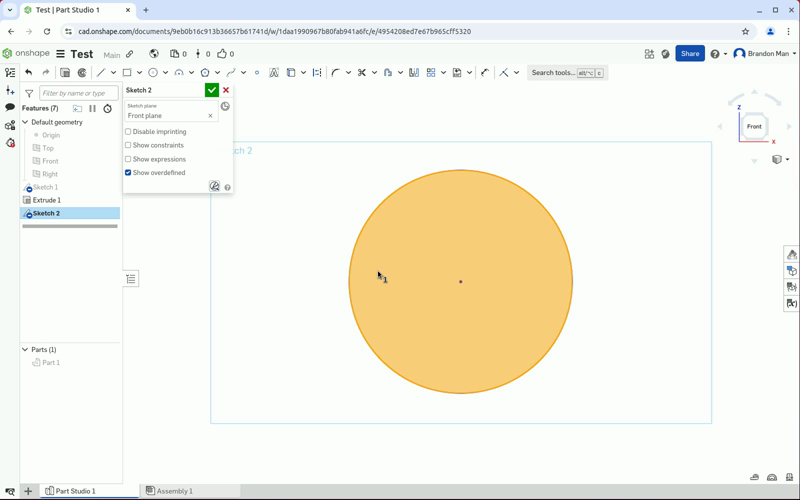
mouse_move(73, 352)
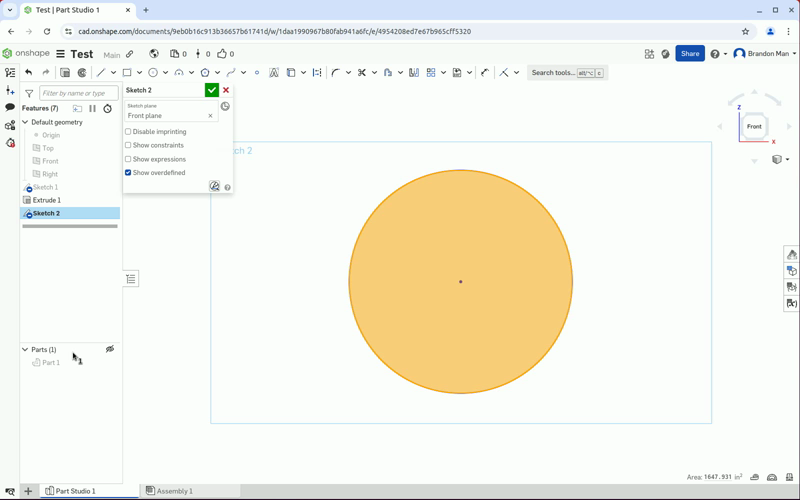
key(shift+y)
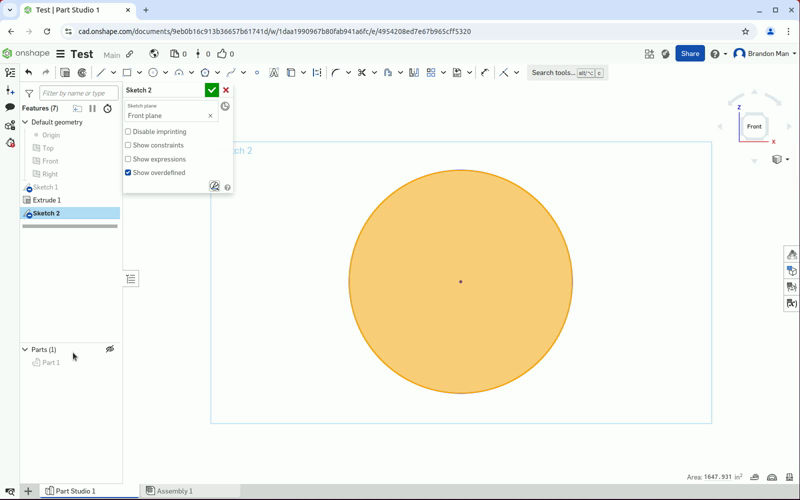
key(shift+e)
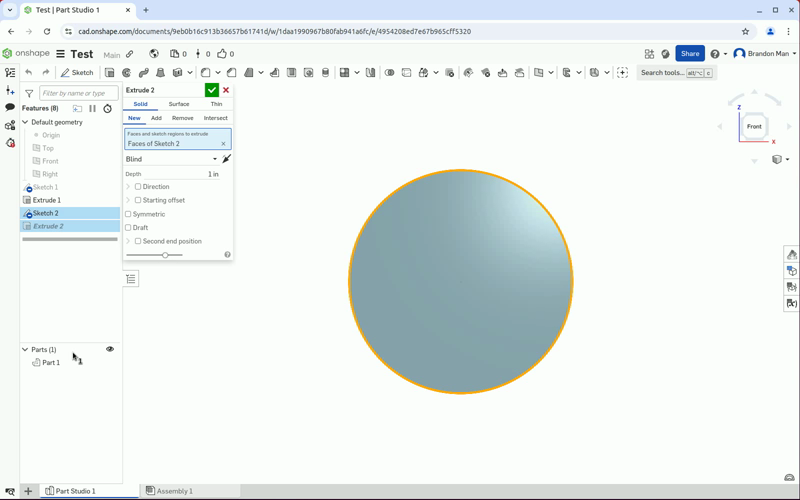
mouse_move(143, 106)
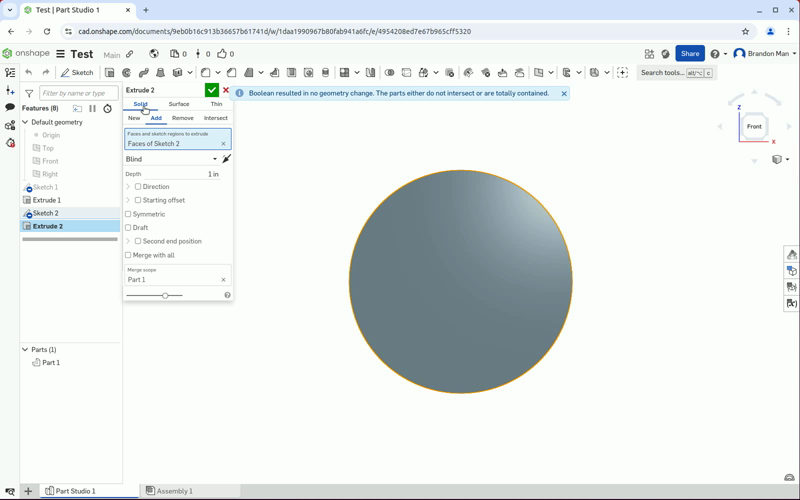
click(143, 106)
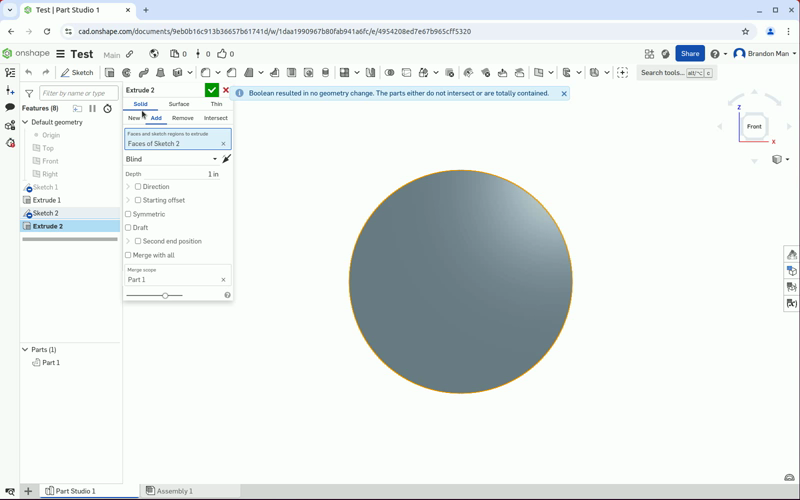
mouse_move(137, 120)
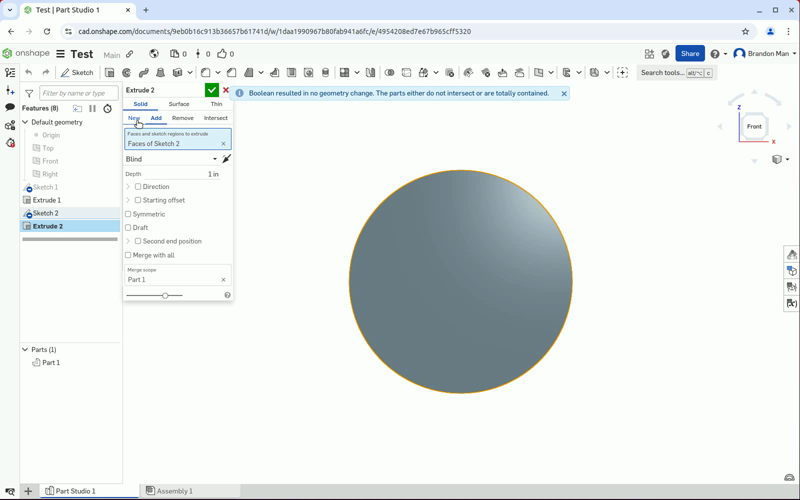
click(137, 120)
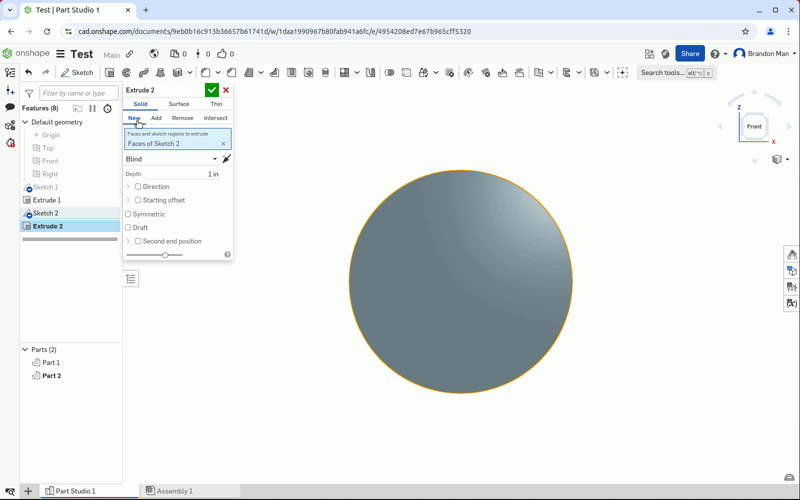
key(tab, 4)
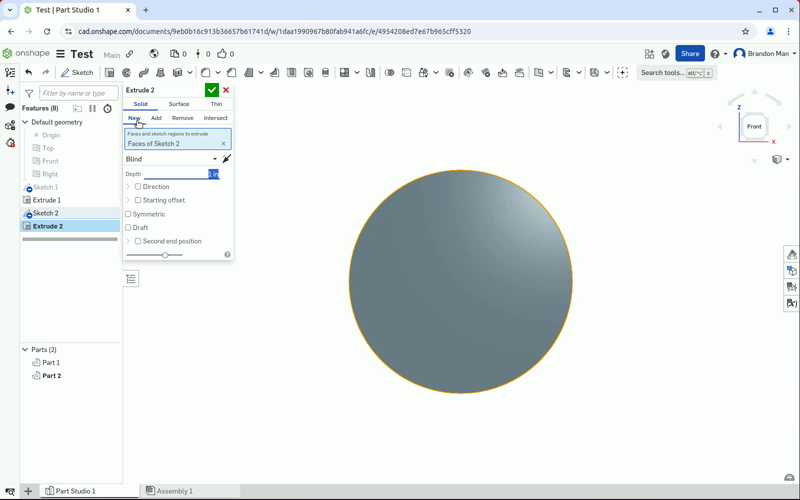
text(5.777)
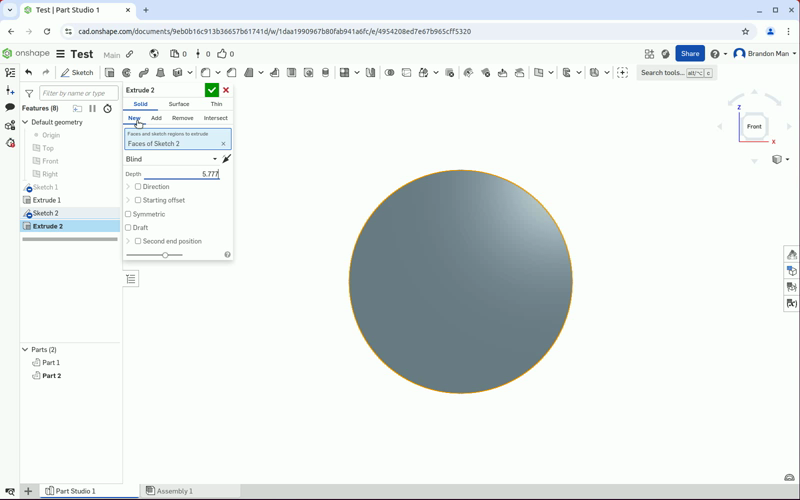
key(enter)
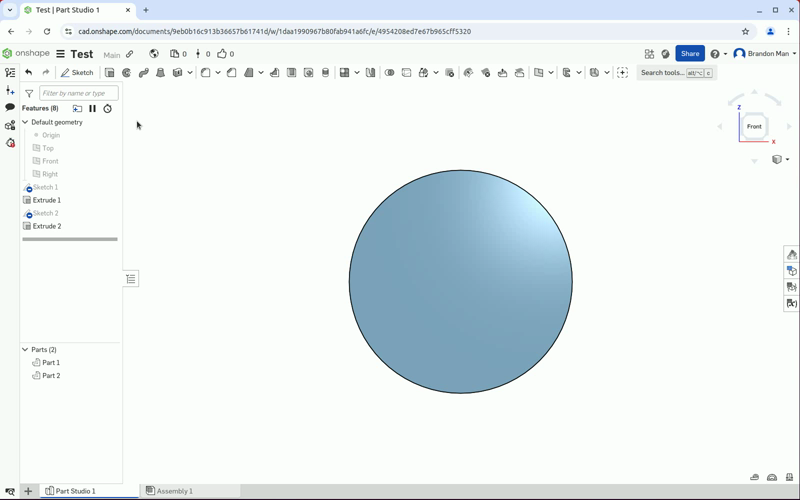
key(shift+h)
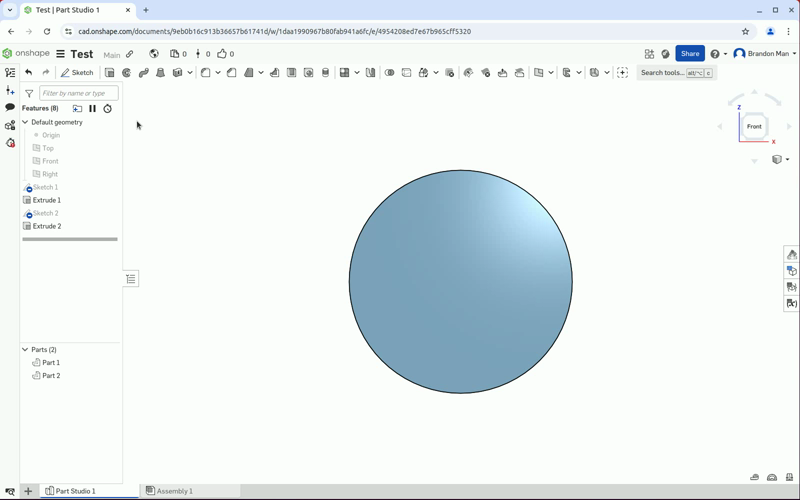
key(shift+h)
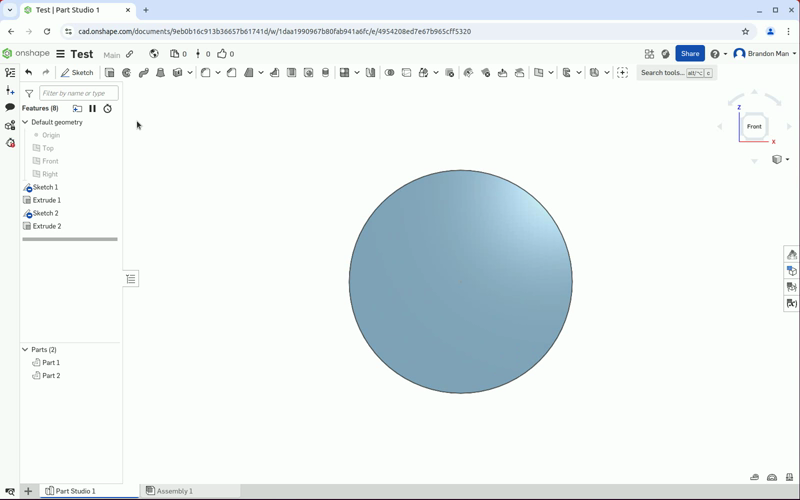
key(shift+7)
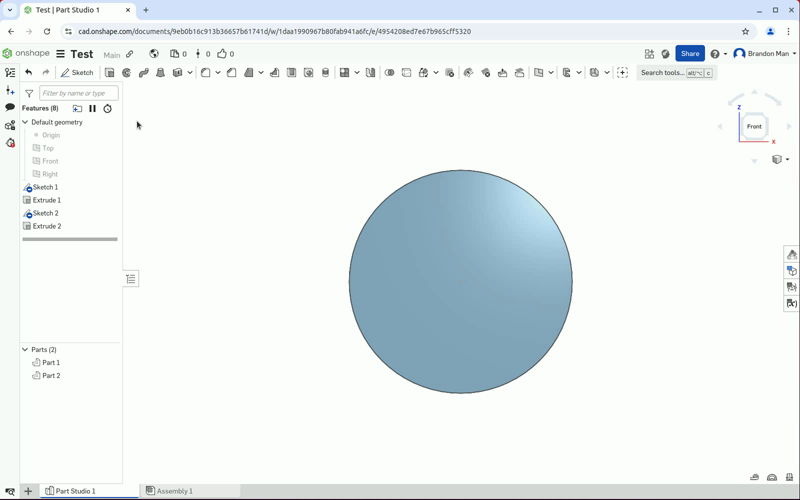
key(left, 2)
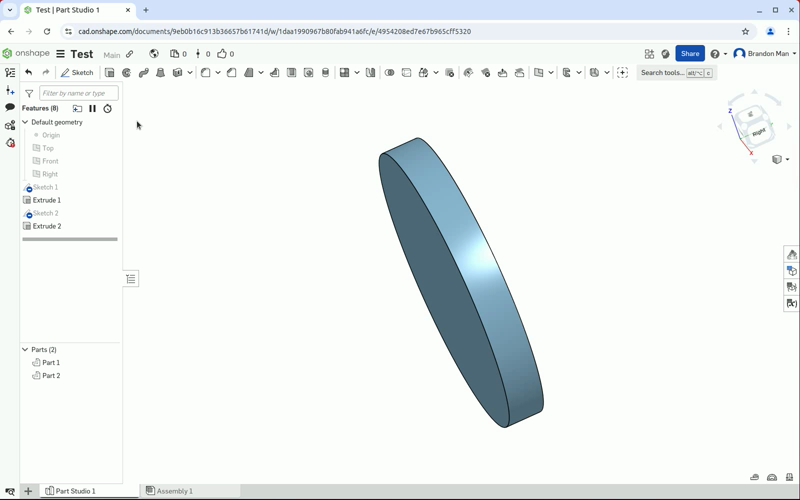
key(down, 2)
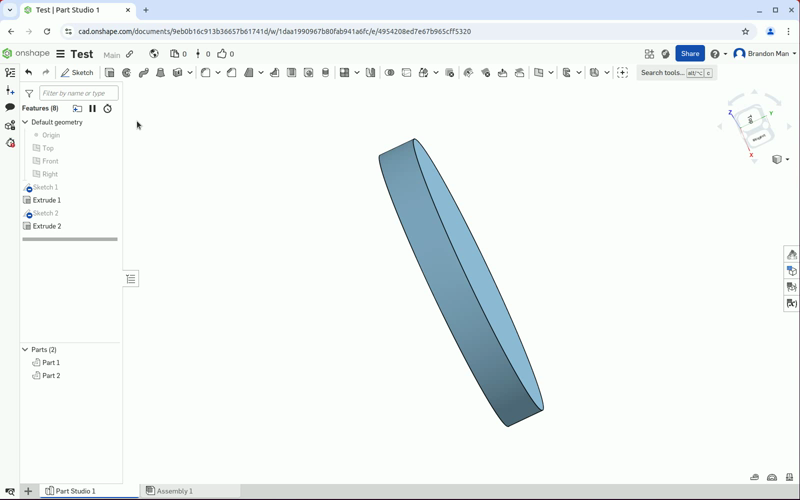
key(up, 2)
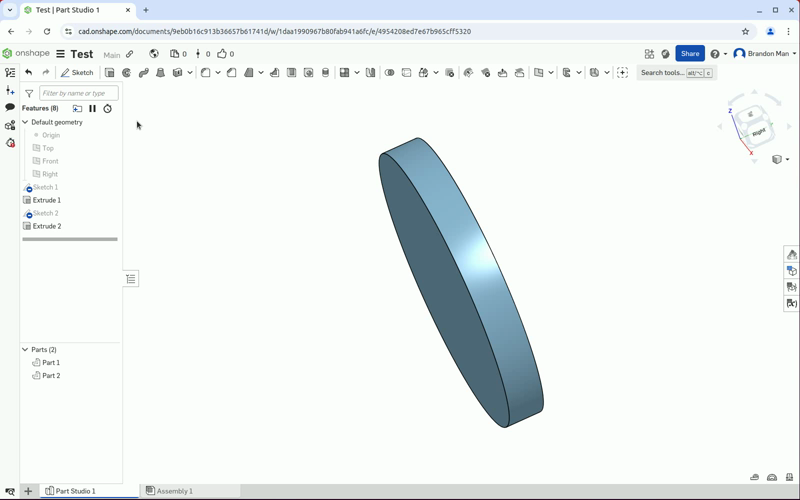
key(right, 2)
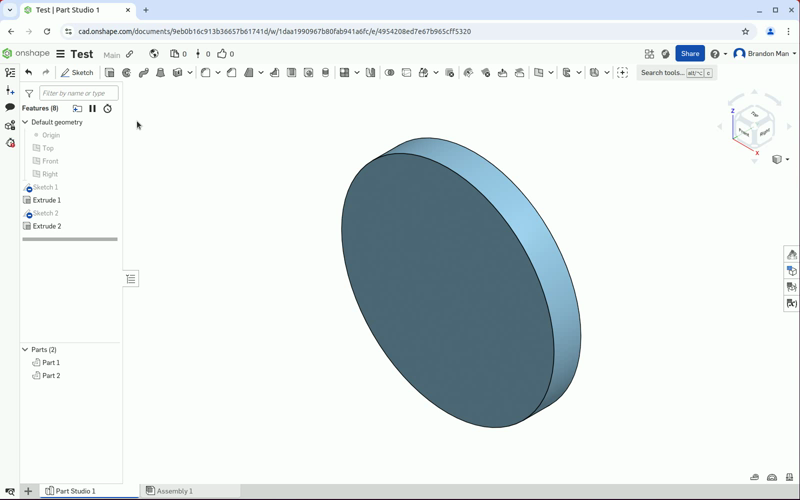
mouse_move(73, 189)
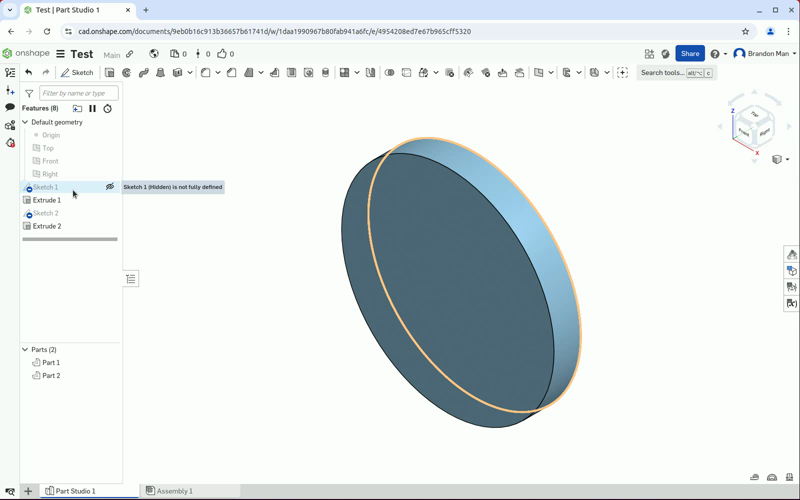
click(73, 189)